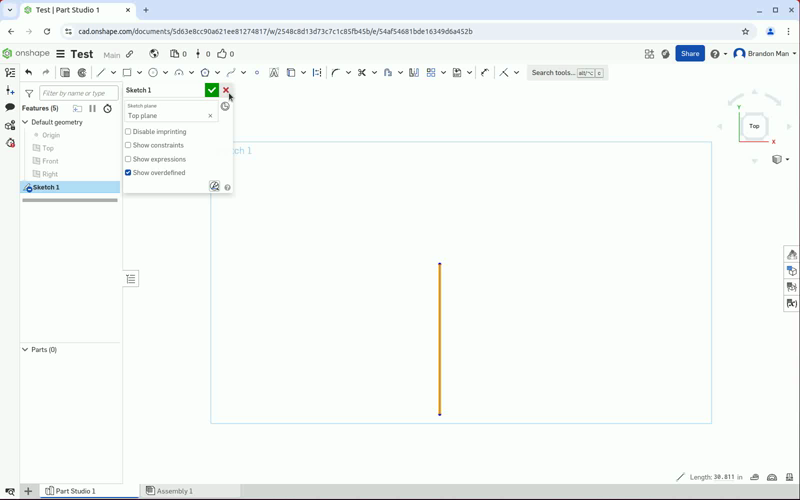
key(shift+h)
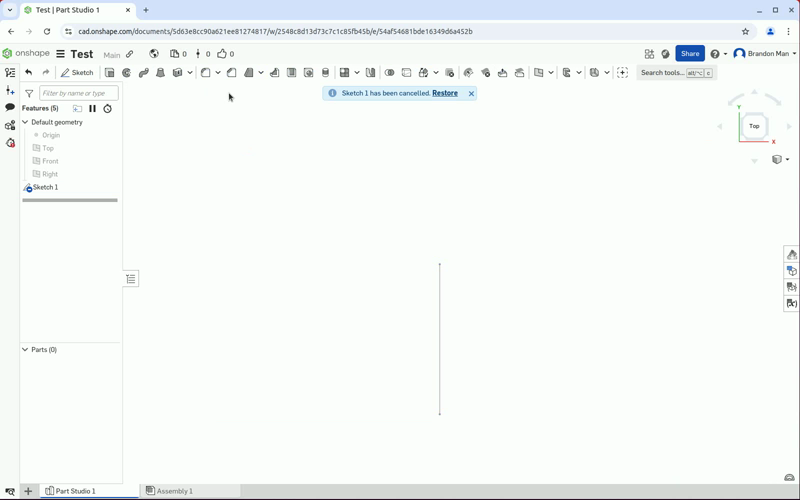
key(shift+s)
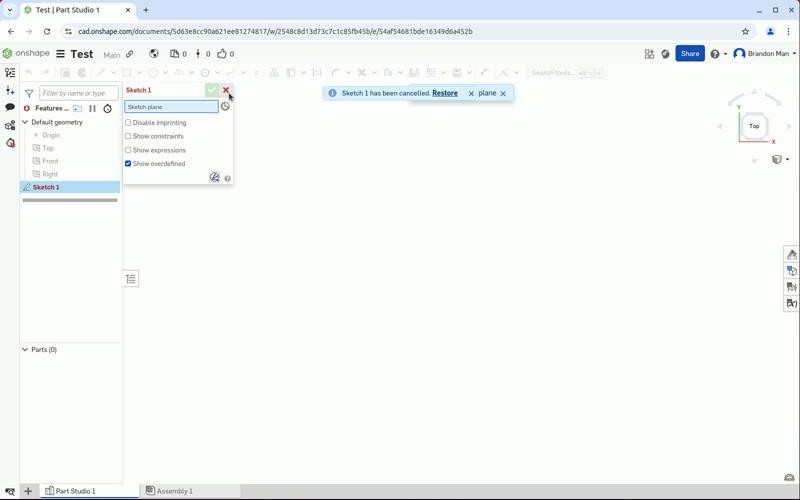
mouse_move(73, 150)
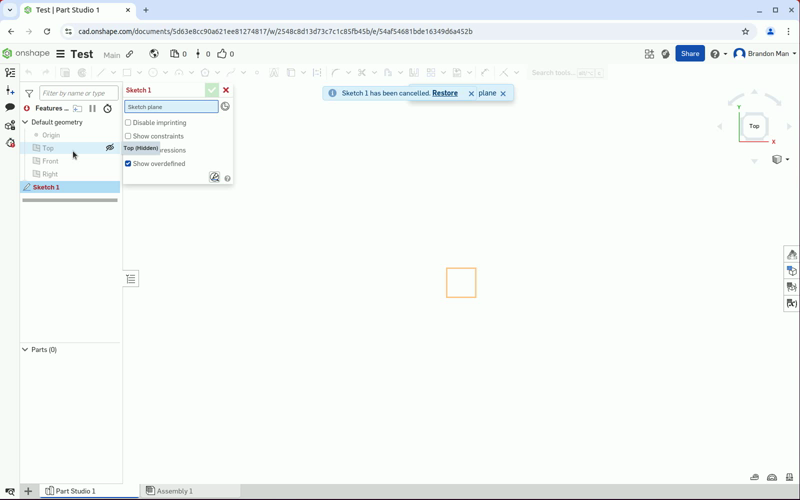
click(73, 150)
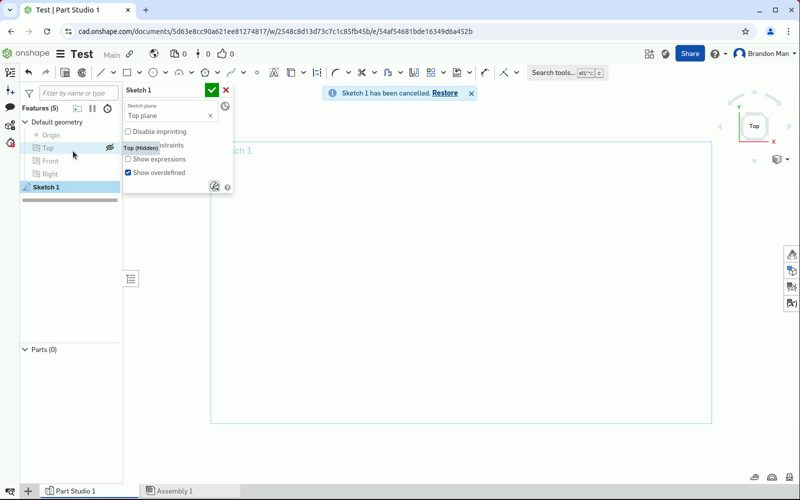
mouse_move(73, 352)
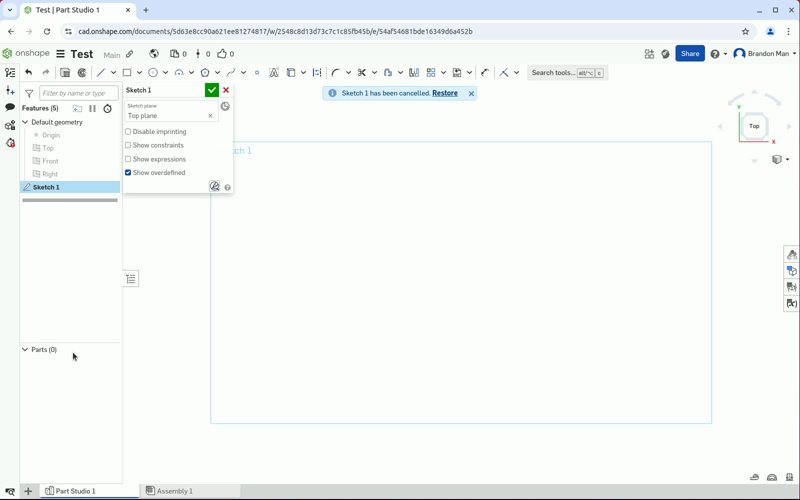
key(y)
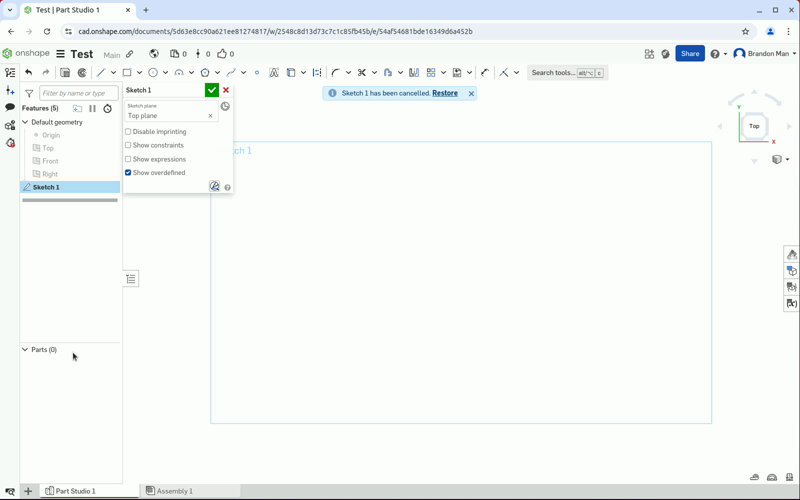
key(c)
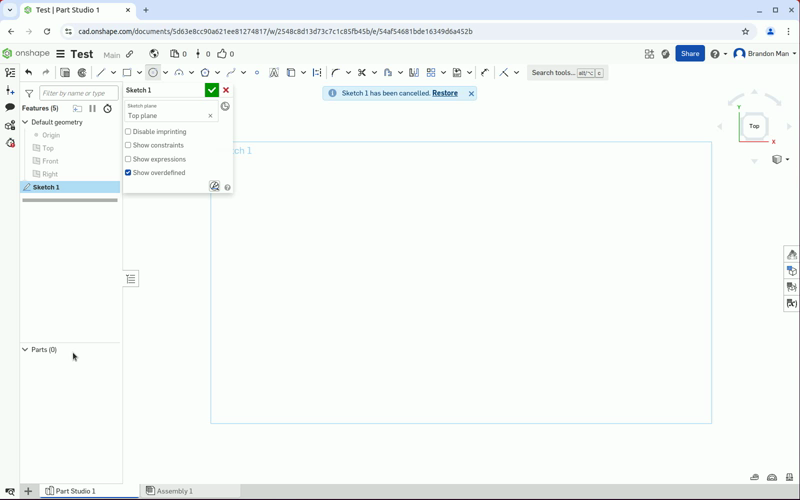
key_down(shift)
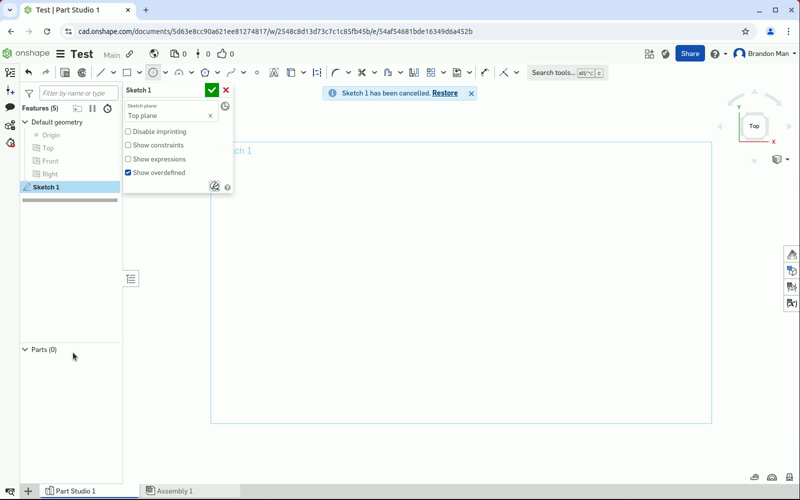
mouse_move(461, 282)
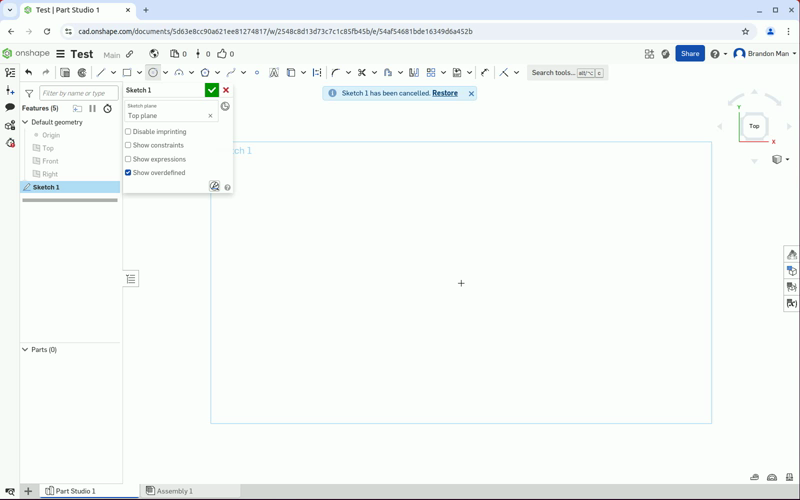
click(461, 282)
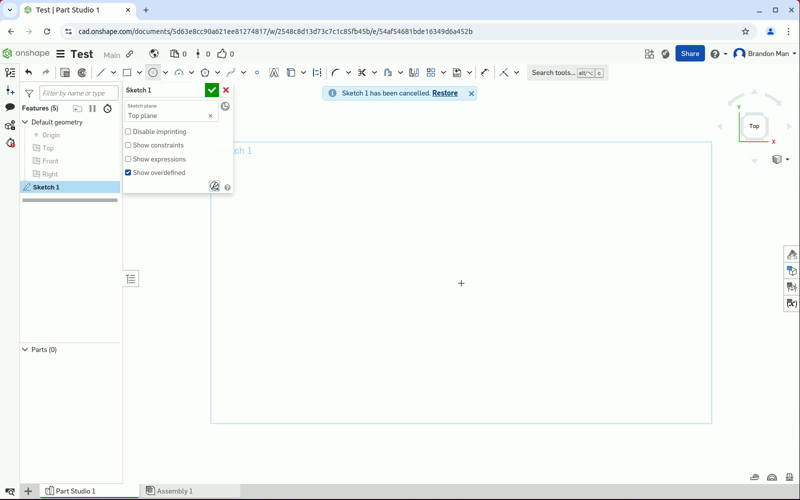
key_up(shift)
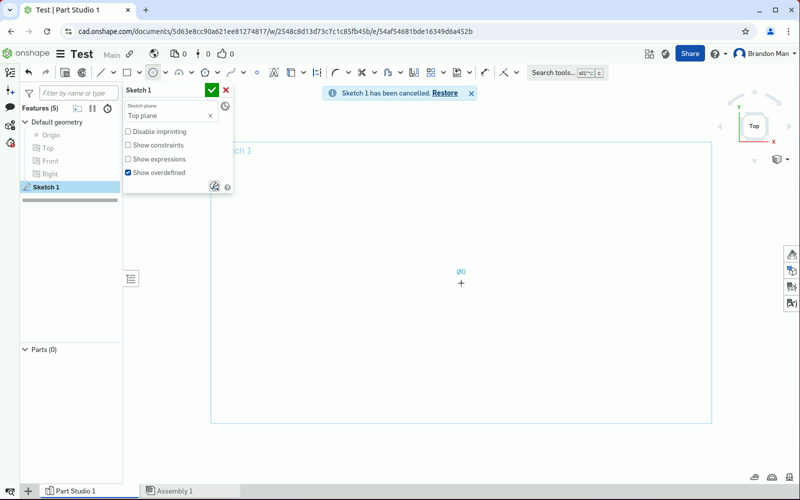
mouse_move(572, 282)
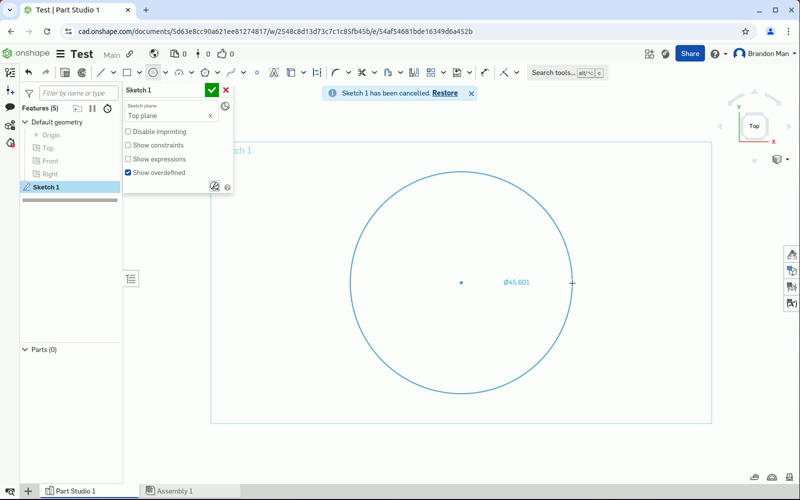
click(572, 282)
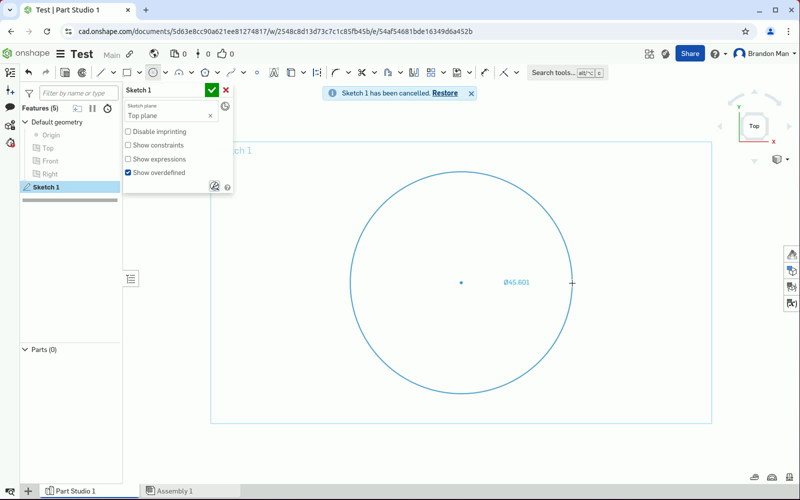
key(esc)
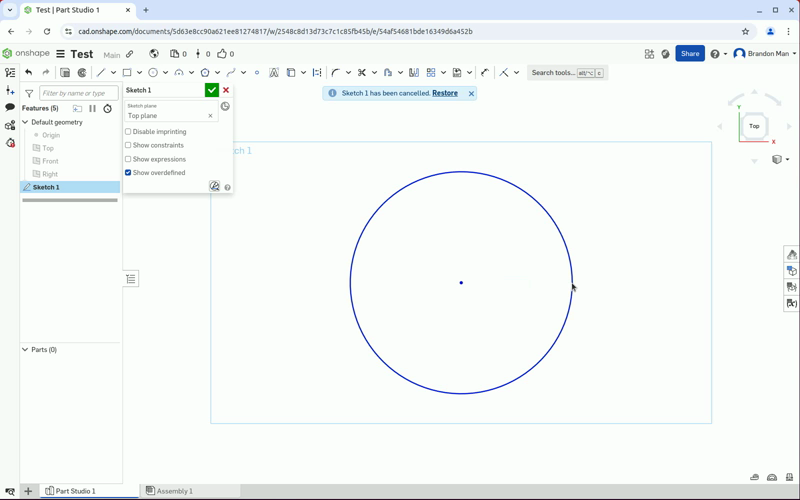
mouse_move(411, 238)
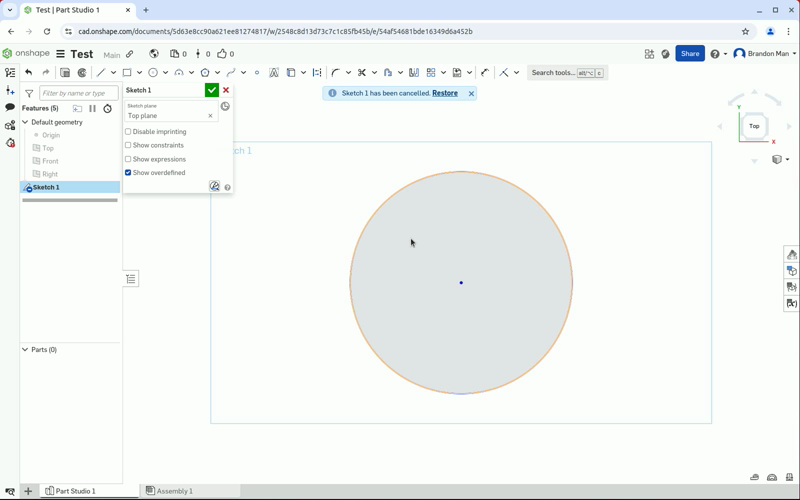
click(411, 238)
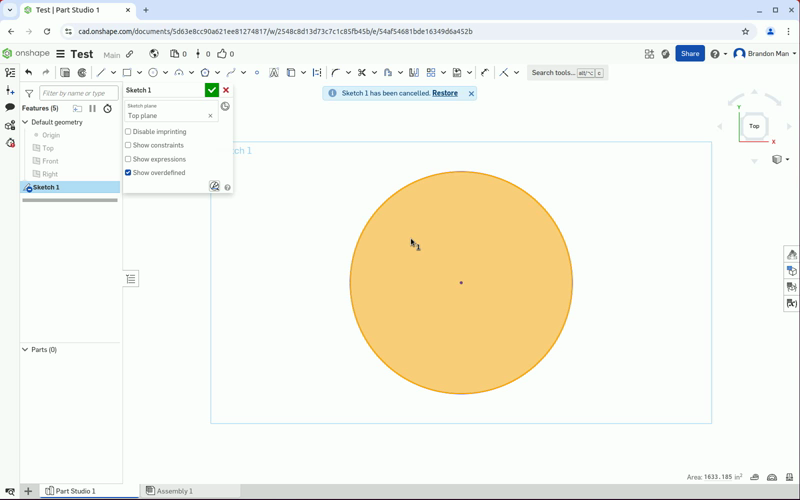
mouse_move(73, 352)
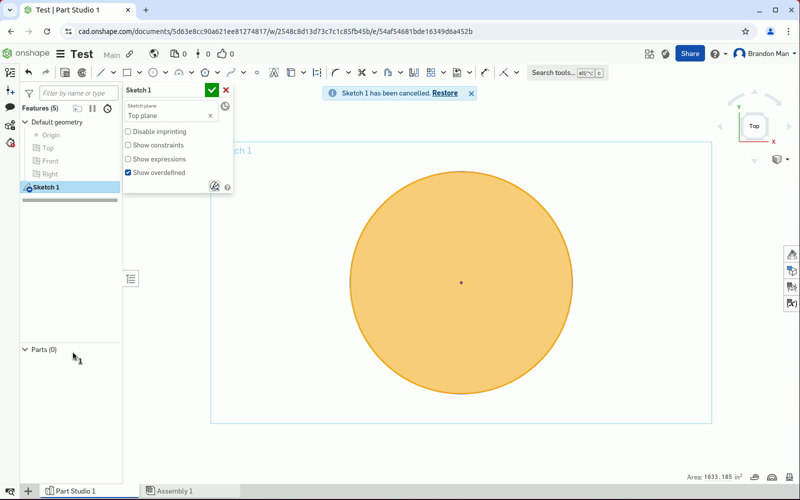
key(shift+y)
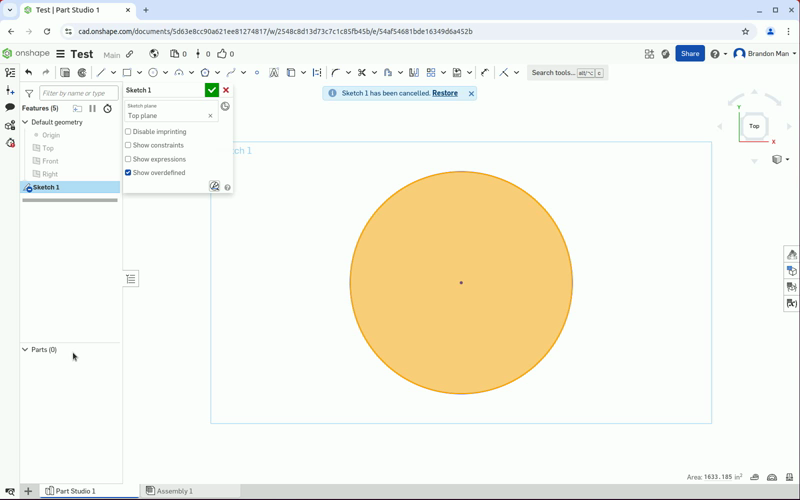
key(shift+e)
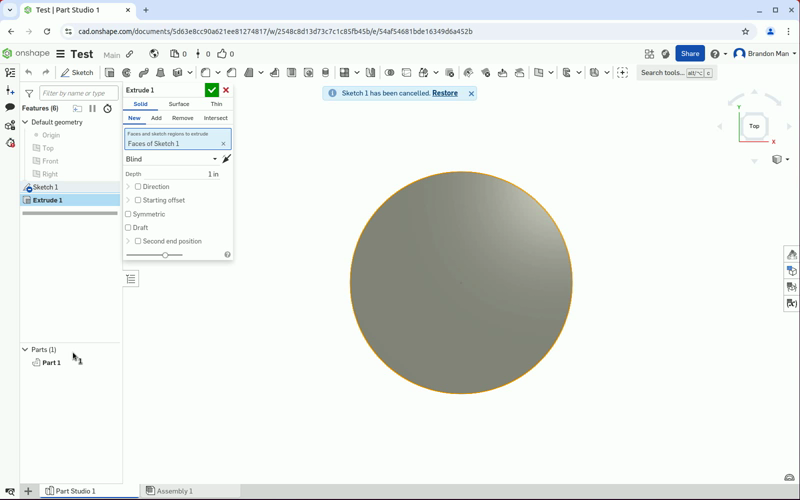
mouse_move(143, 106)
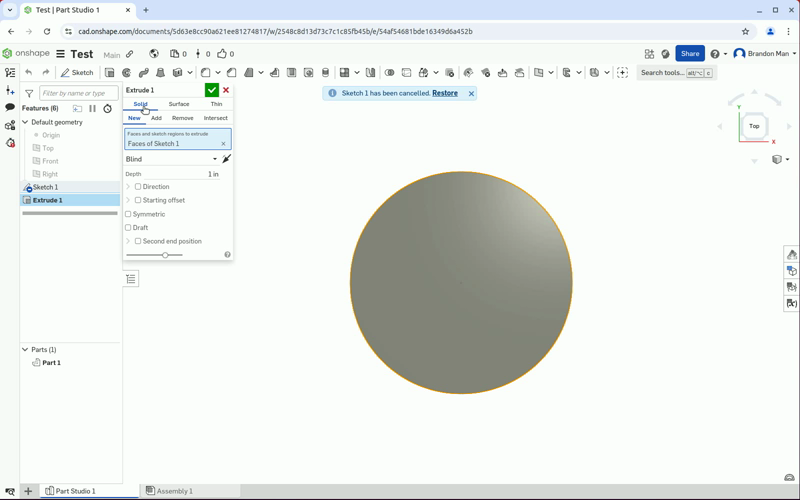
click(143, 106)
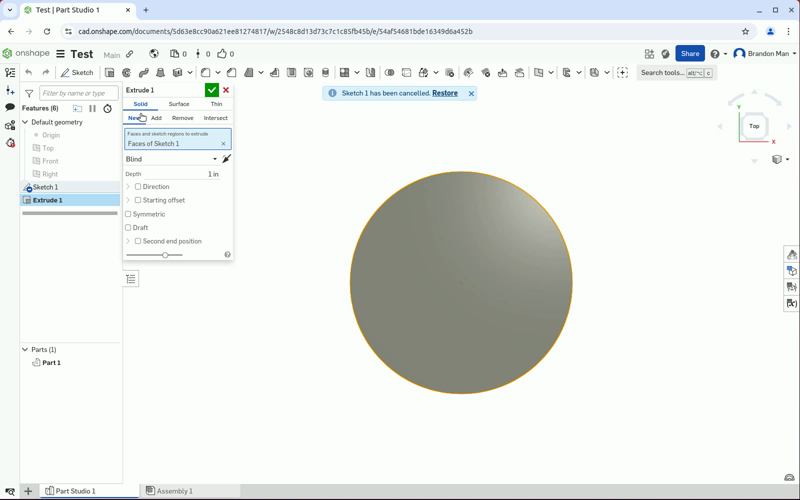
mouse_move(137, 120)
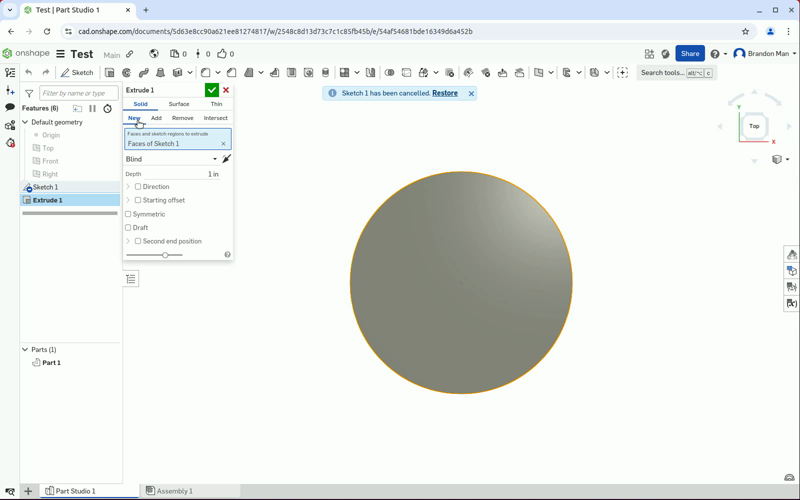
click(137, 120)
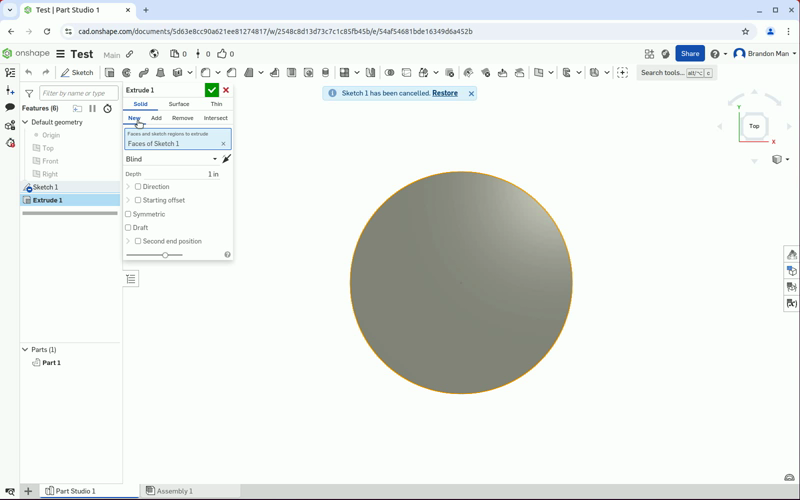
key(tab, 4)
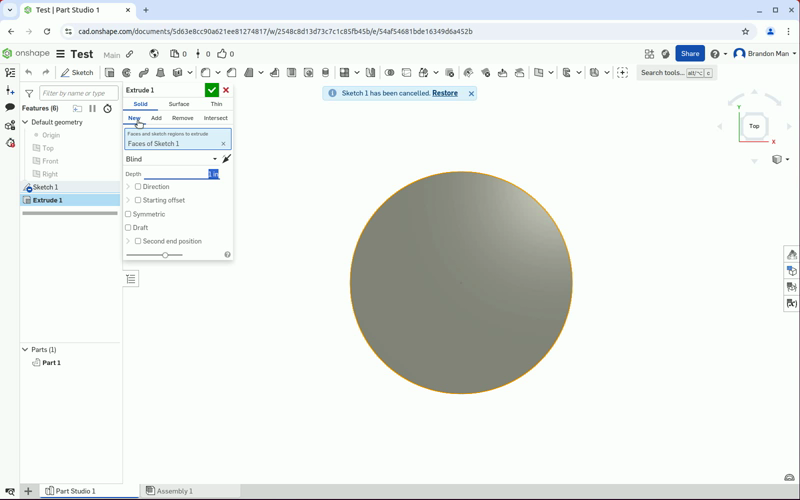
text(1.444)
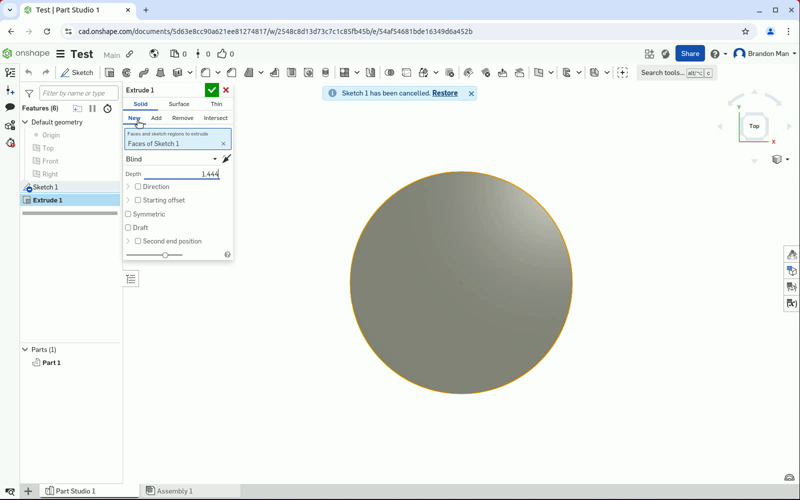
key(enter)
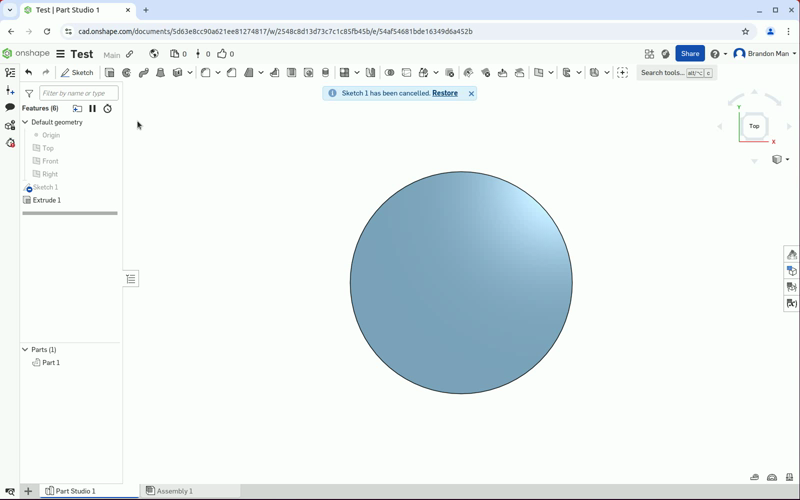
key(shift+h)
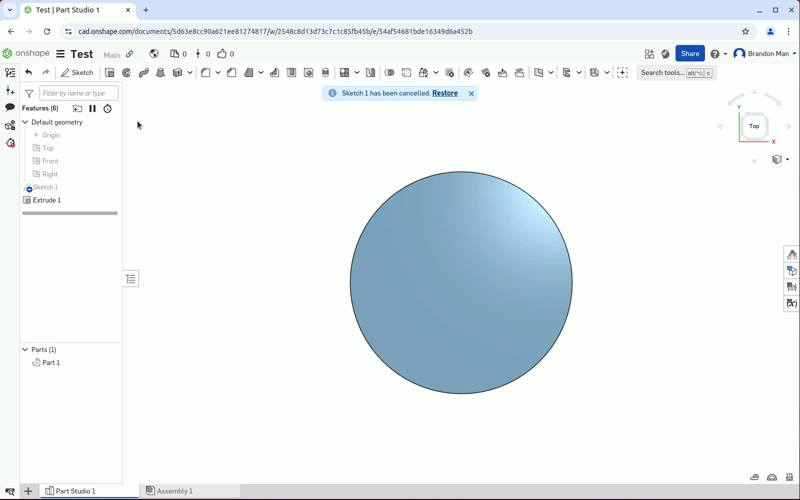
key(shift+h)
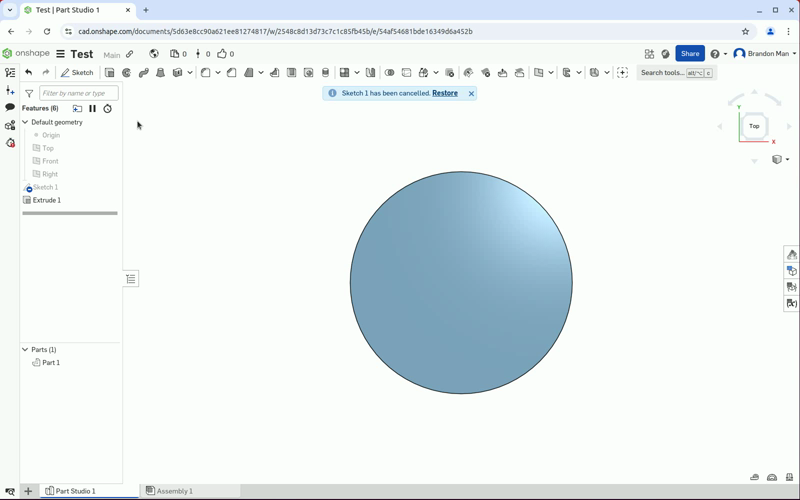
mouse_move(73, 189)
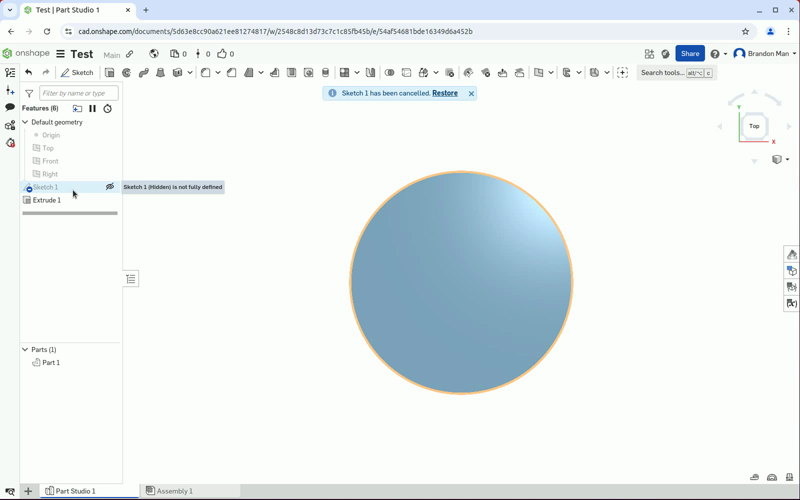
click(73, 189)
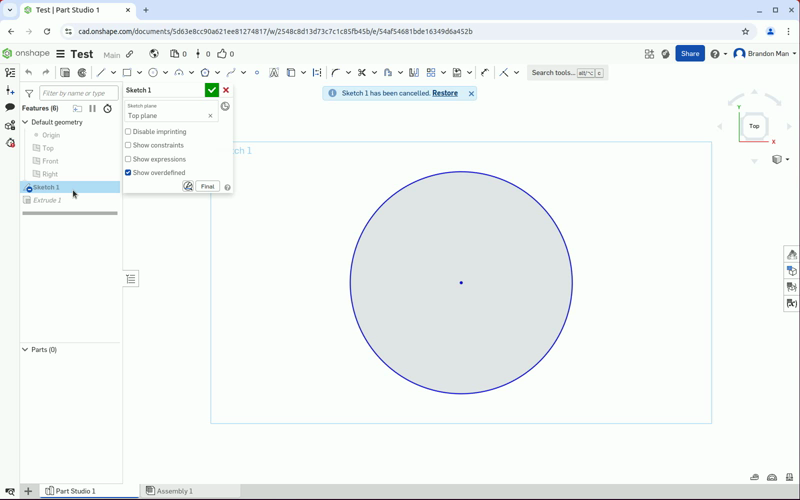
mouse_move(229, 92)
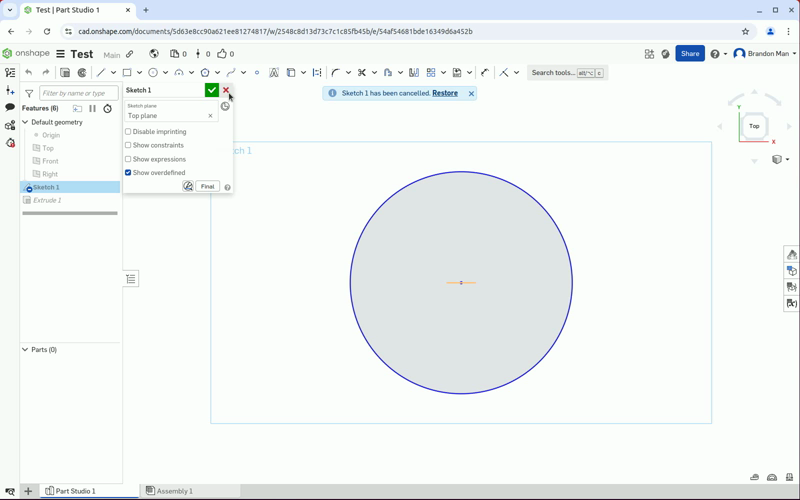
click(229, 92)
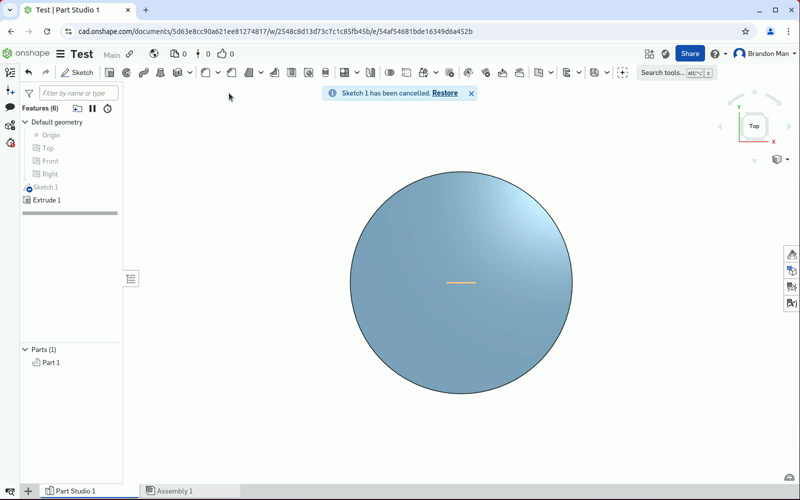
mouse_move(541, 75)
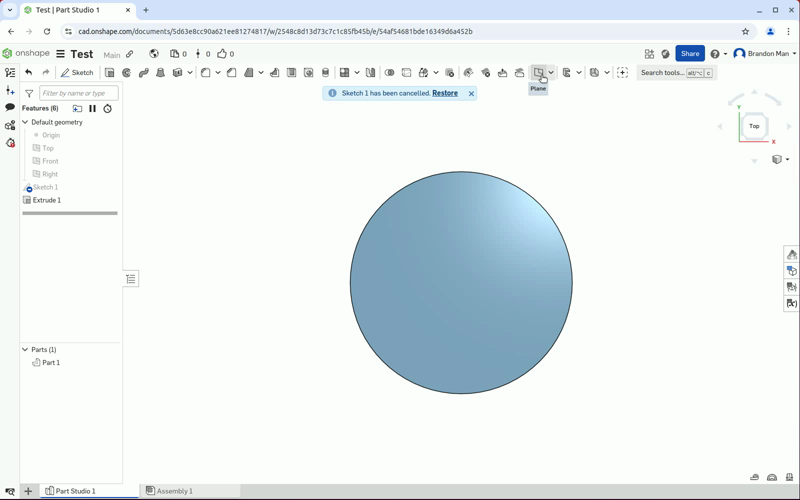
click(541, 75)
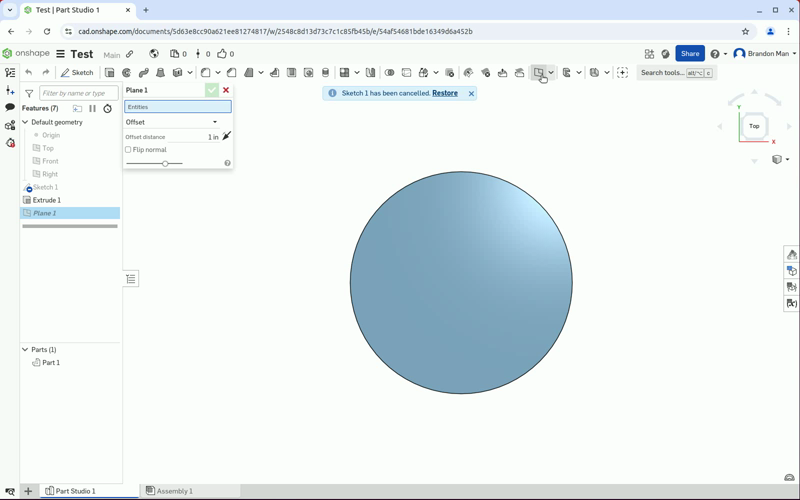
mouse_move(73, 150)
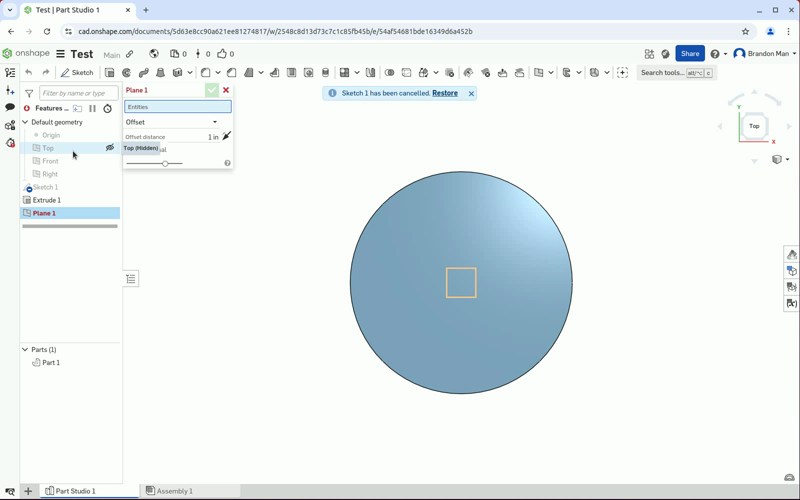
click(73, 150)
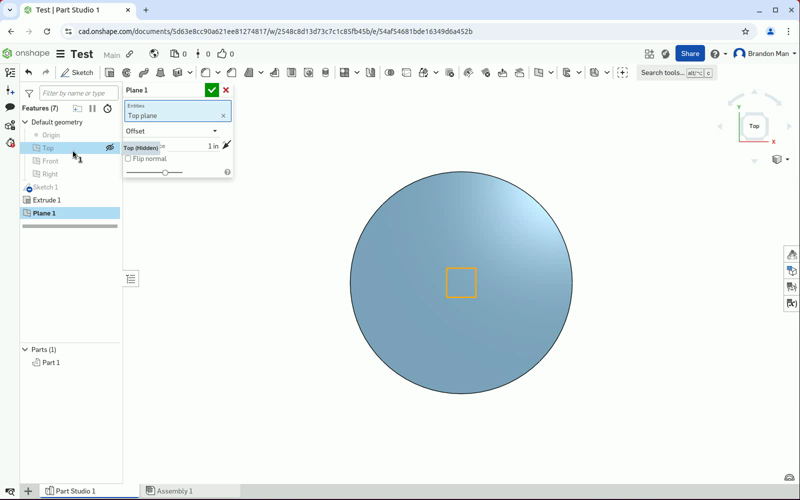
key(tab, 2)
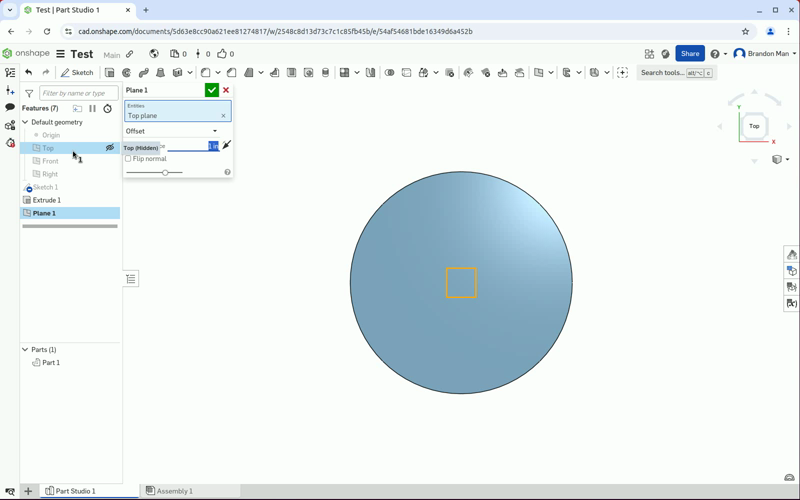
text(1.448)
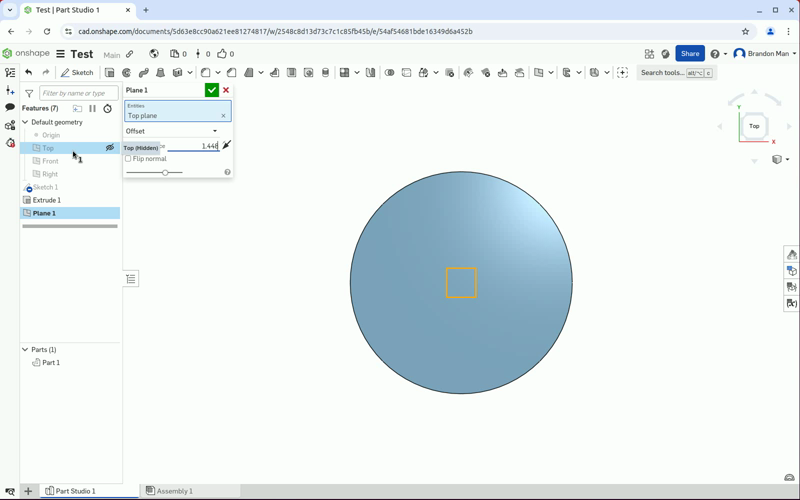
key(enter, 2)
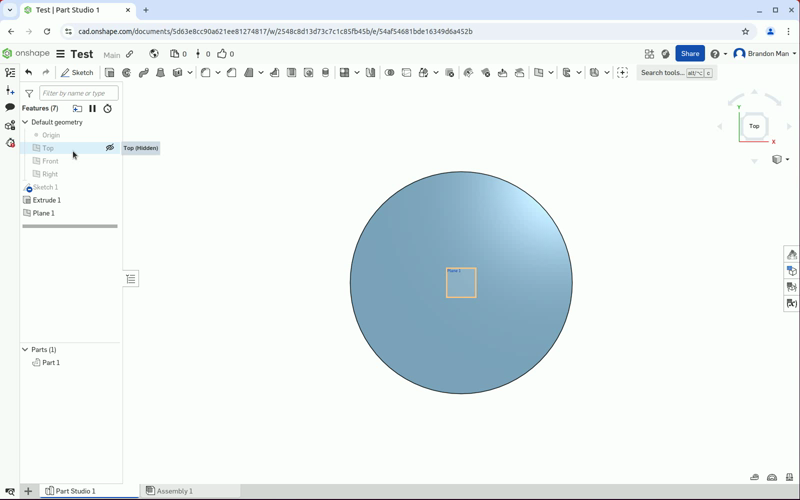
key(shift+s)
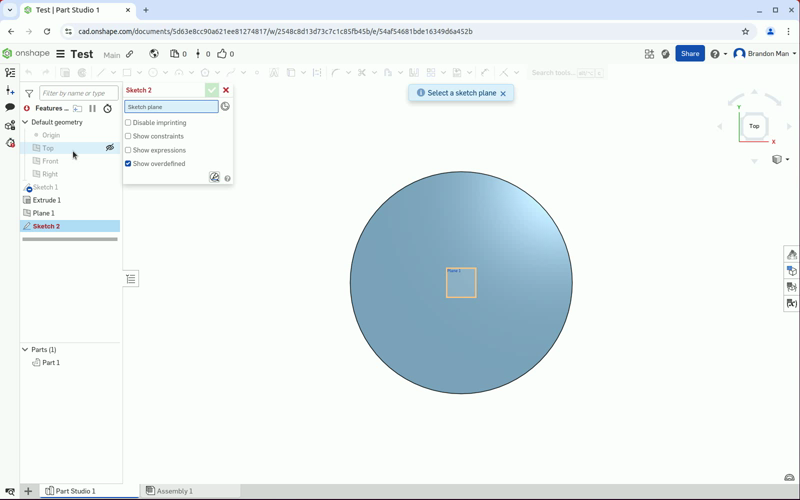
mouse_move(73, 215)
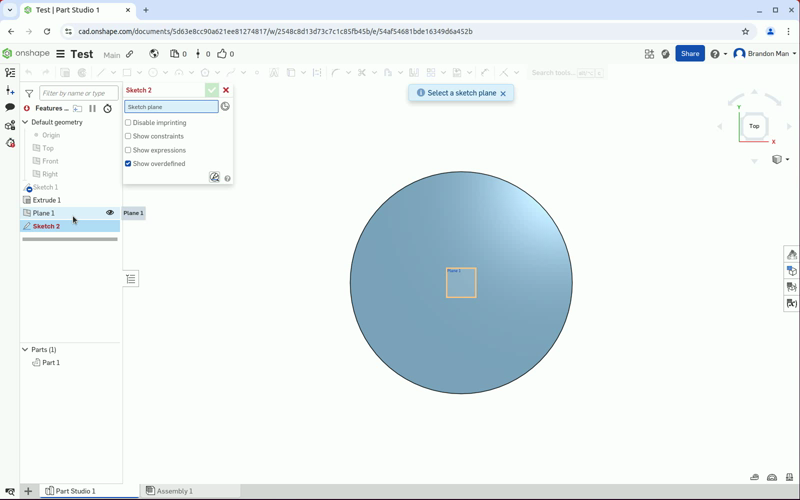
click(73, 215)
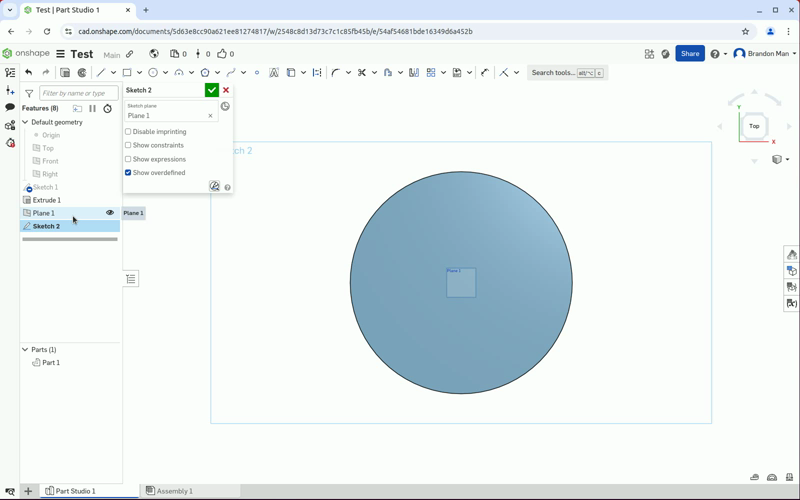
mouse_move(73, 352)
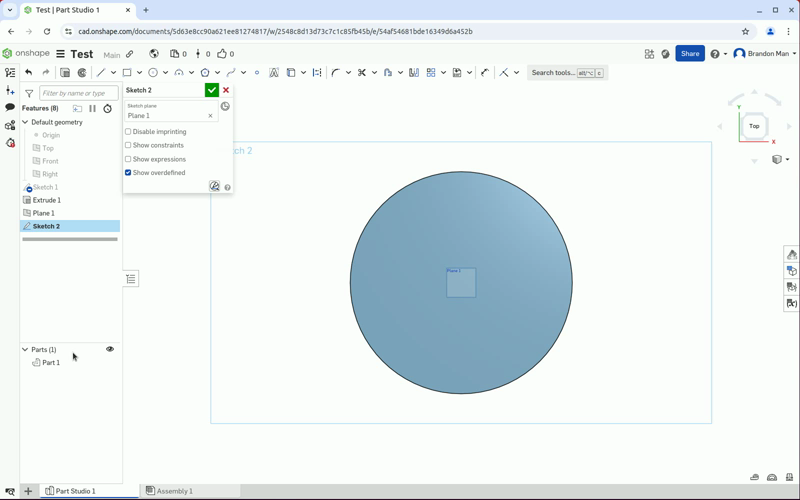
key(y)
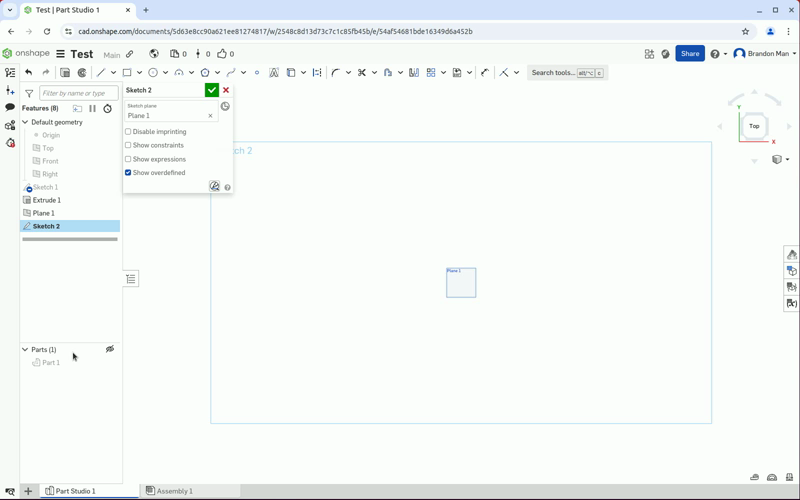
key(c)
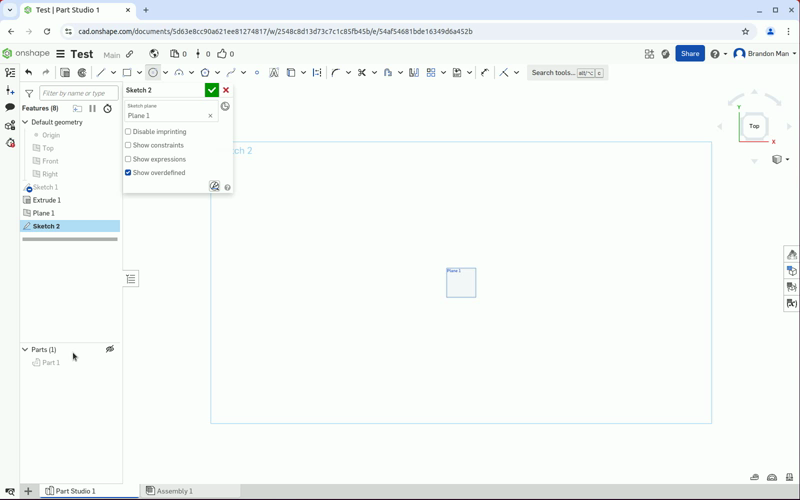
key_down(shift)
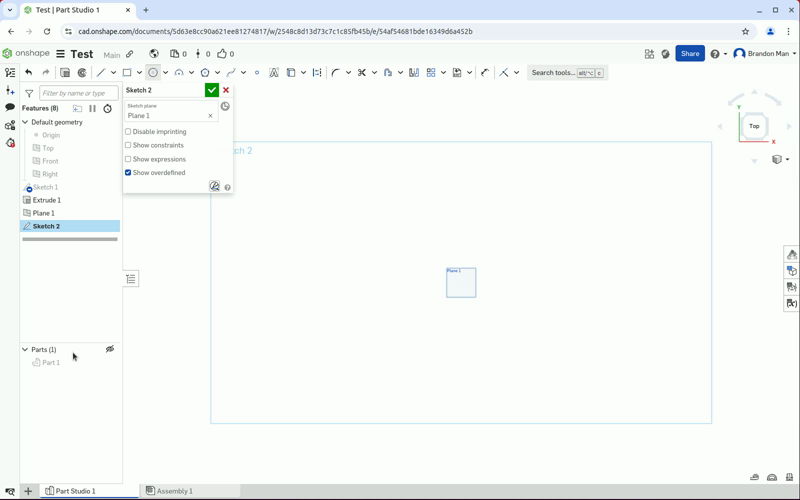
mouse_move(460, 282)
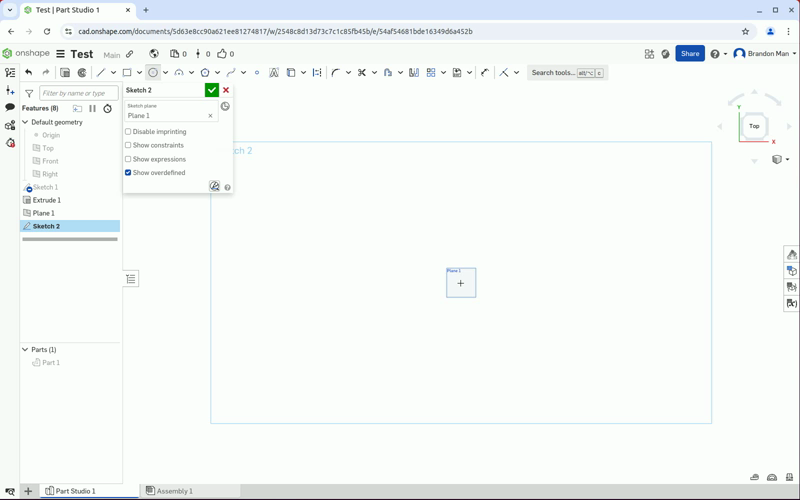
click(460, 282)
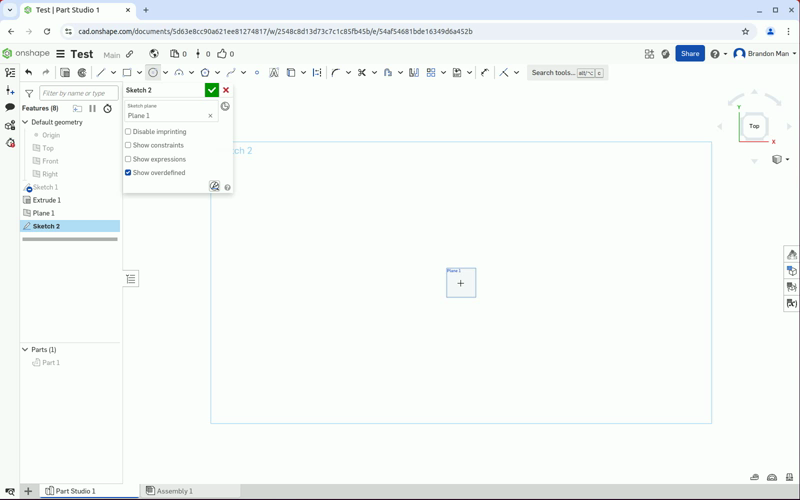
key_up(shift)
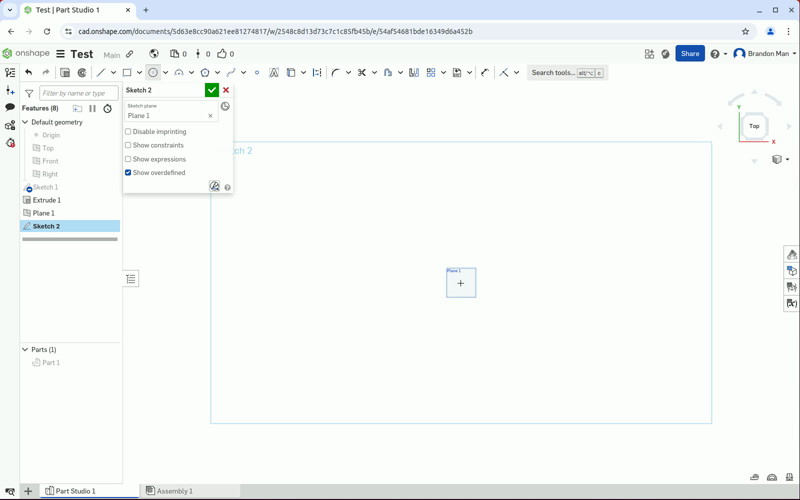
mouse_move(493, 282)
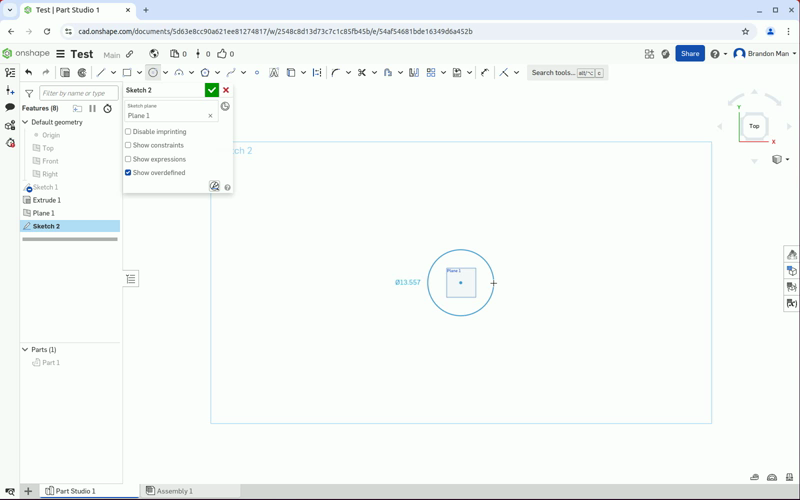
click(493, 282)
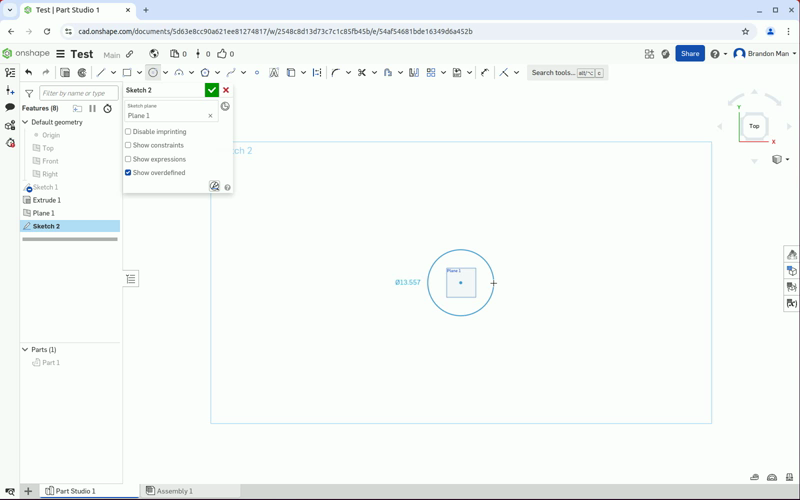
key(esc)
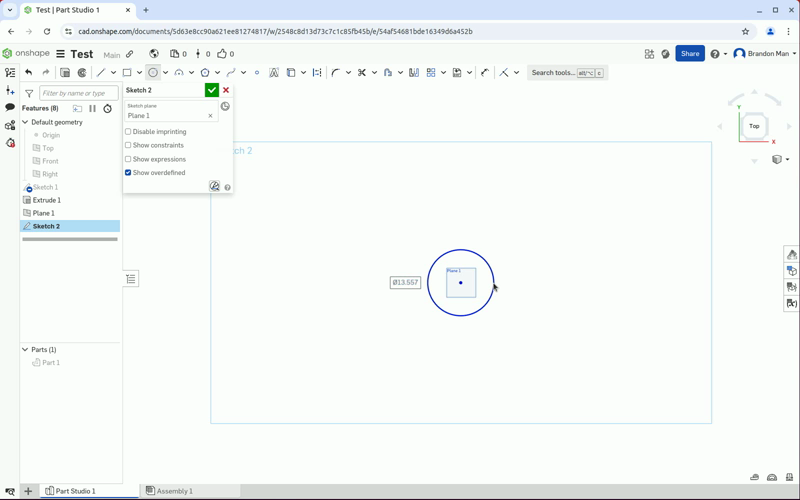
mouse_move(465, 312)
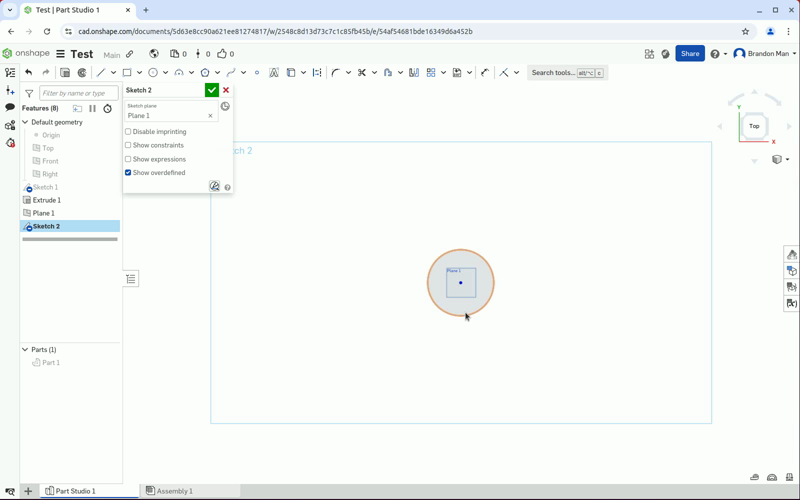
click(465, 312)
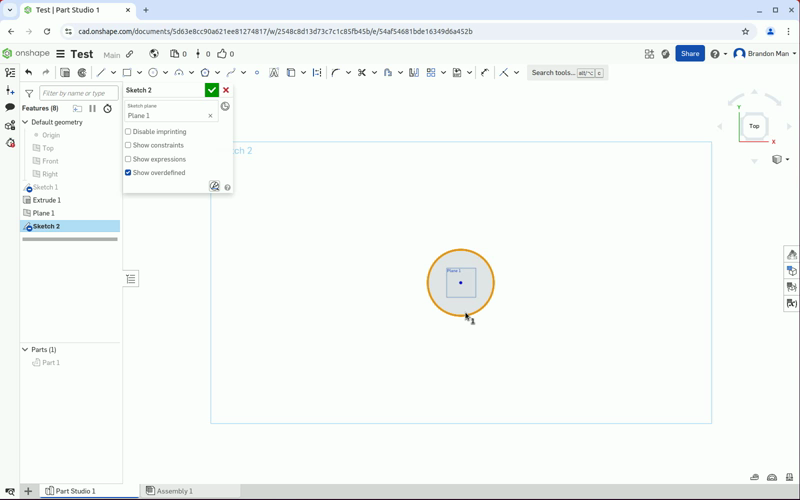
mouse_move(73, 352)
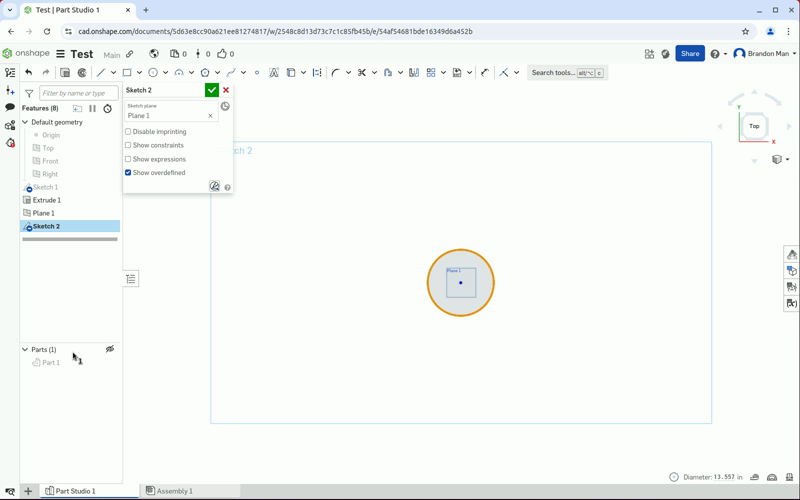
key(shift+y)
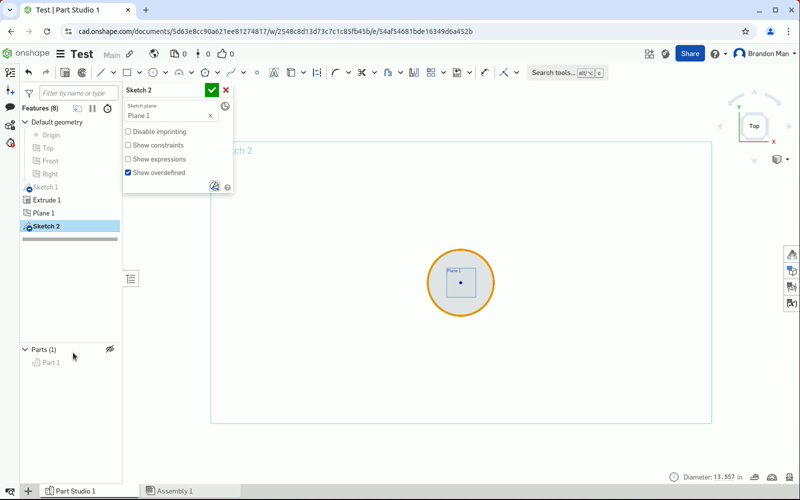
key(shift+e)
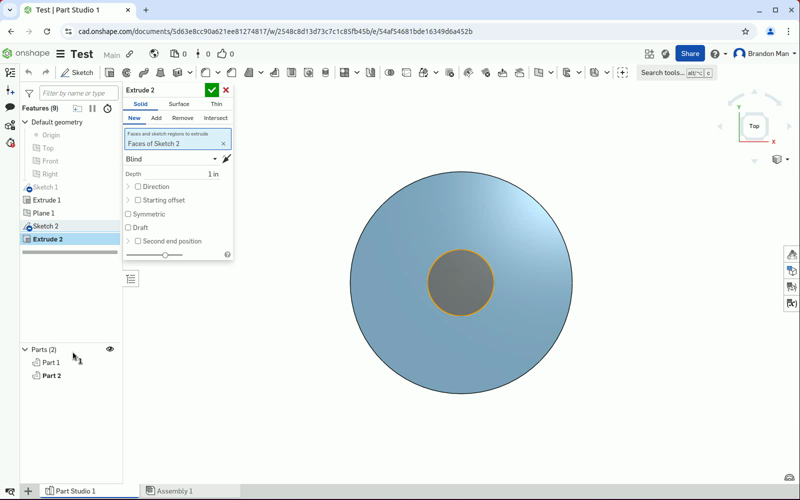
mouse_move(143, 106)
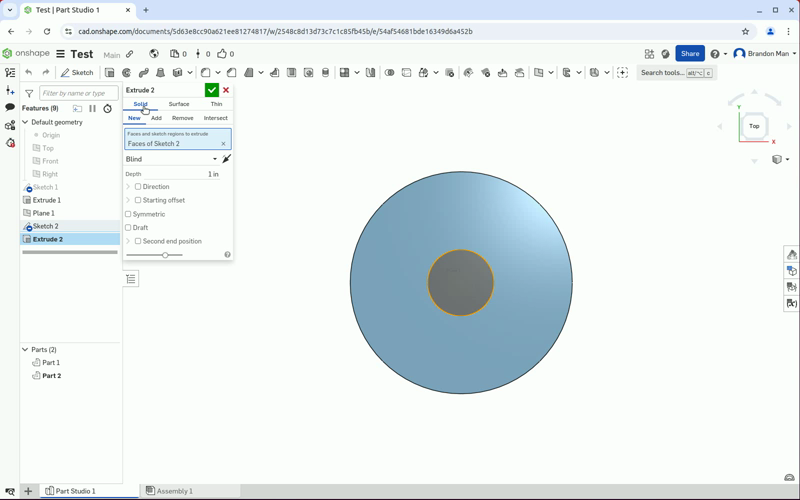
click(143, 106)
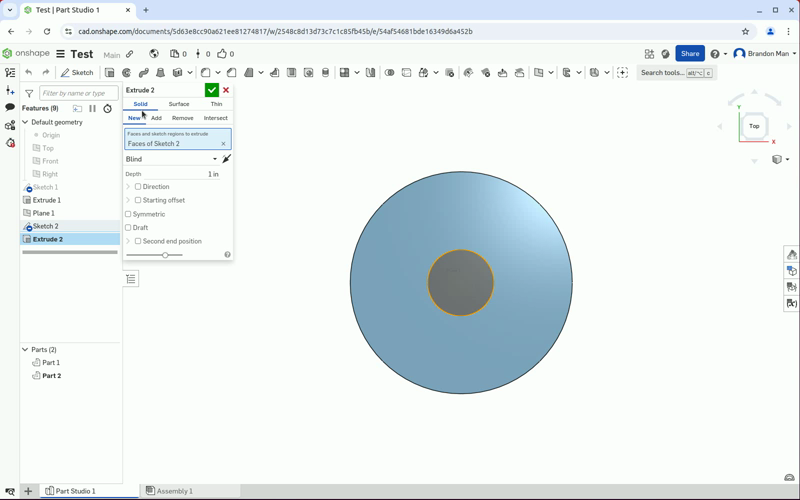
mouse_move(137, 120)
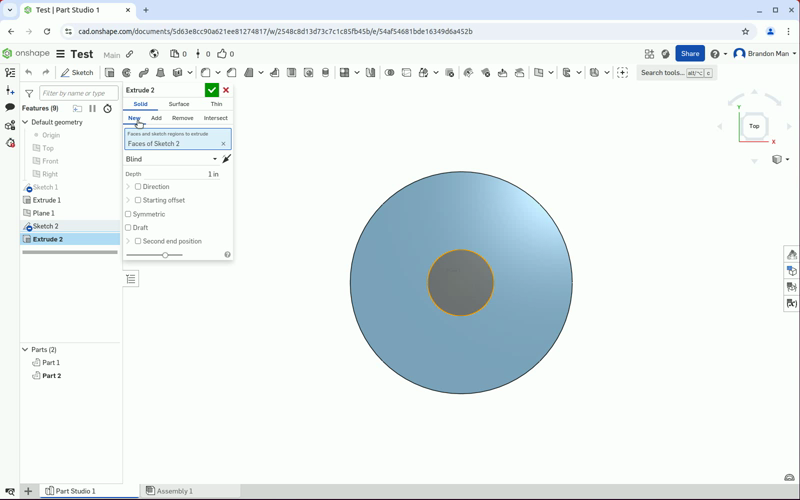
click(137, 120)
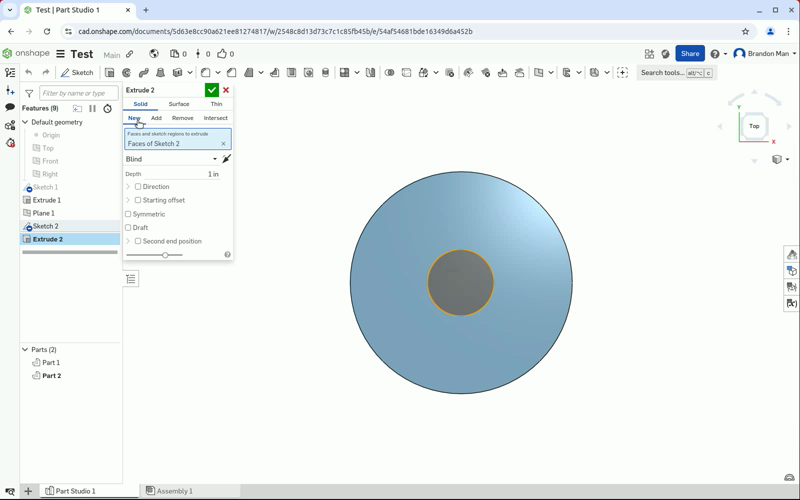
key(tab, 4)
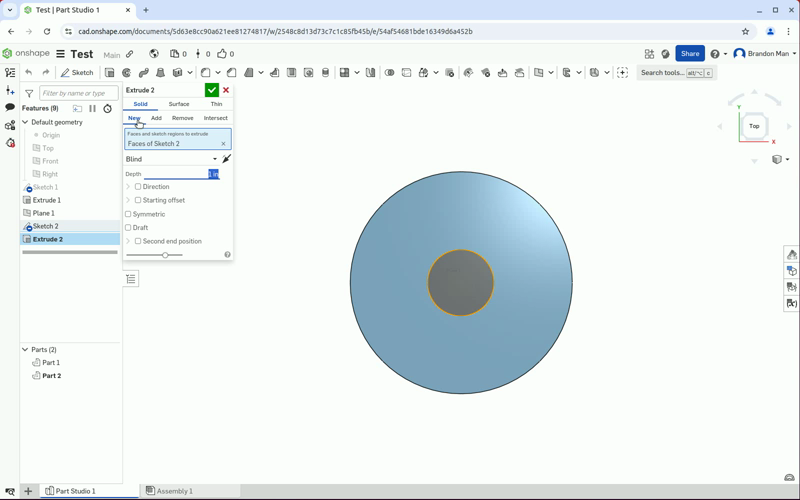
text(4.814)
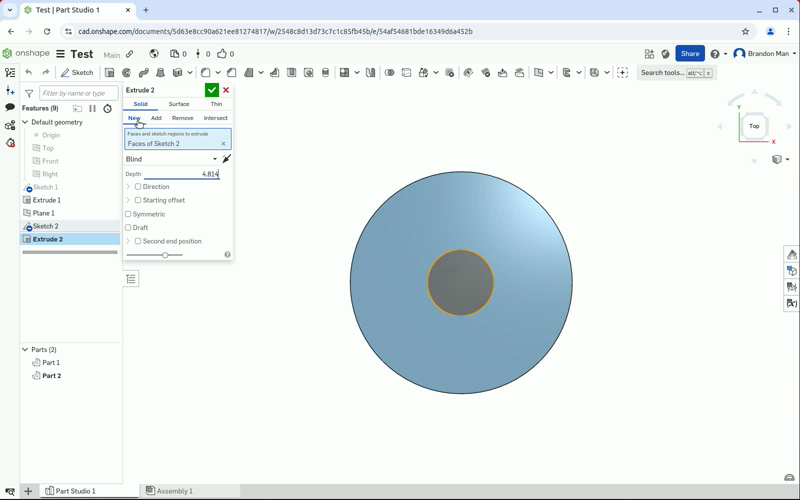
key(enter)
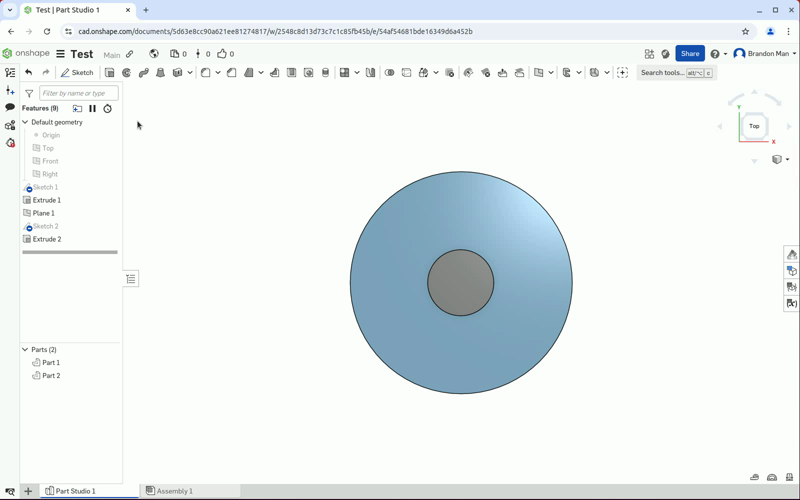
key(shift+h)
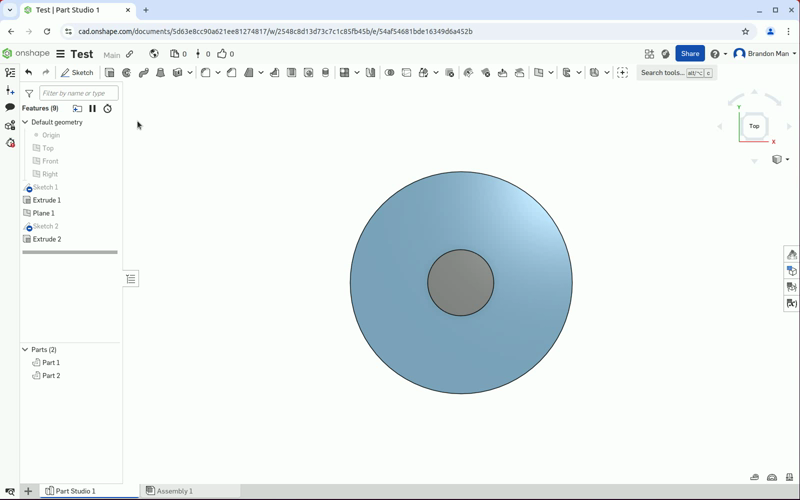
key(shift+h)
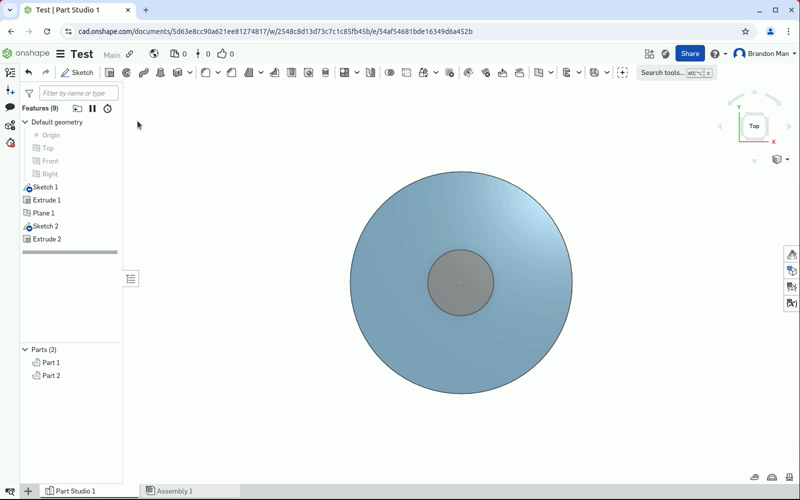
key(shift+7)
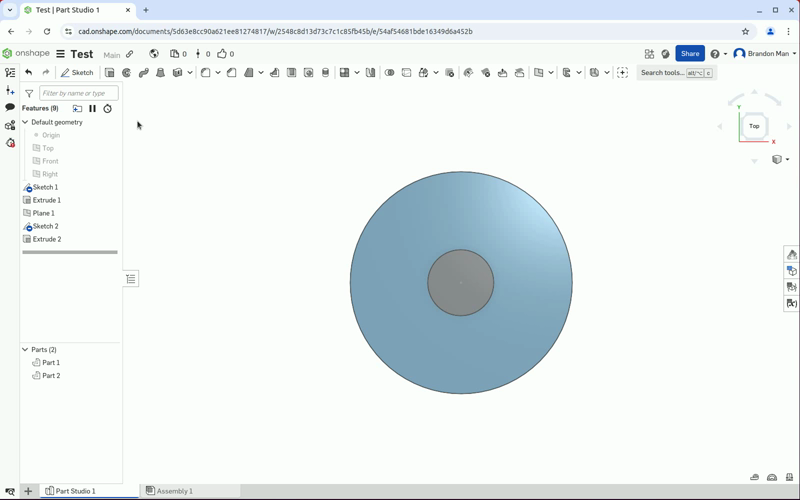
key(up, 3)
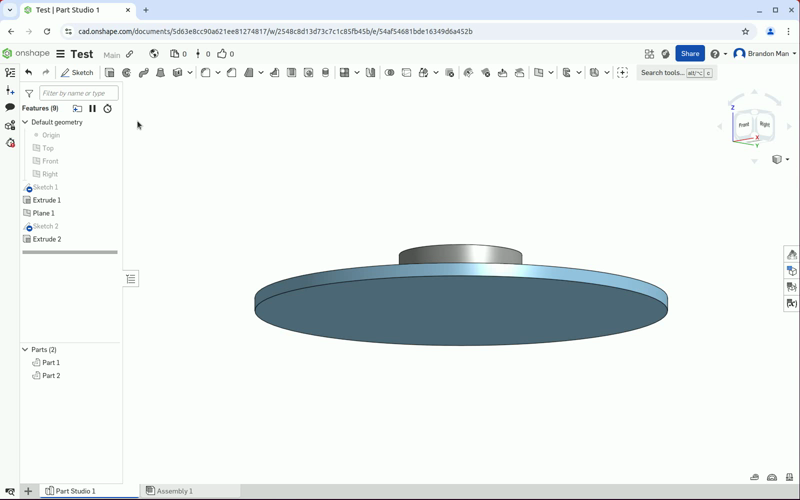
key(left, 3)
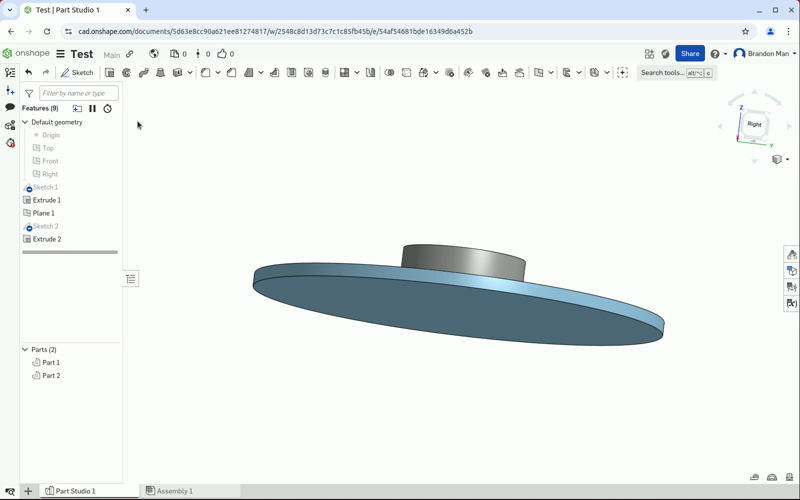
key(right, 3)
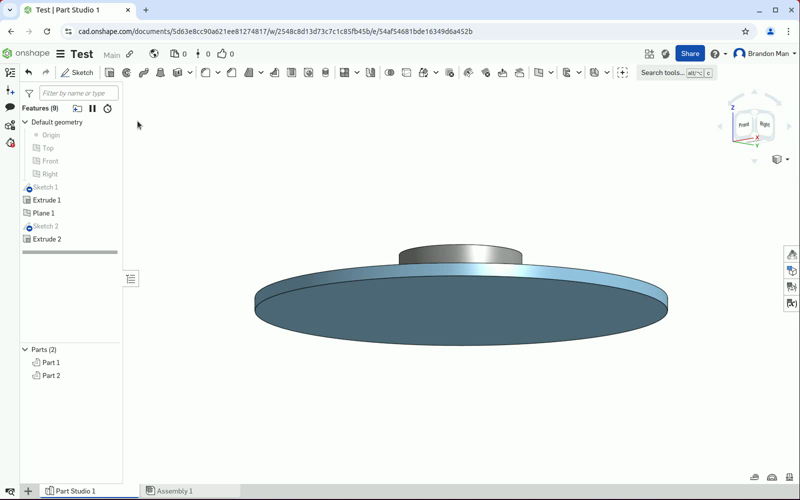
key(down, 3)
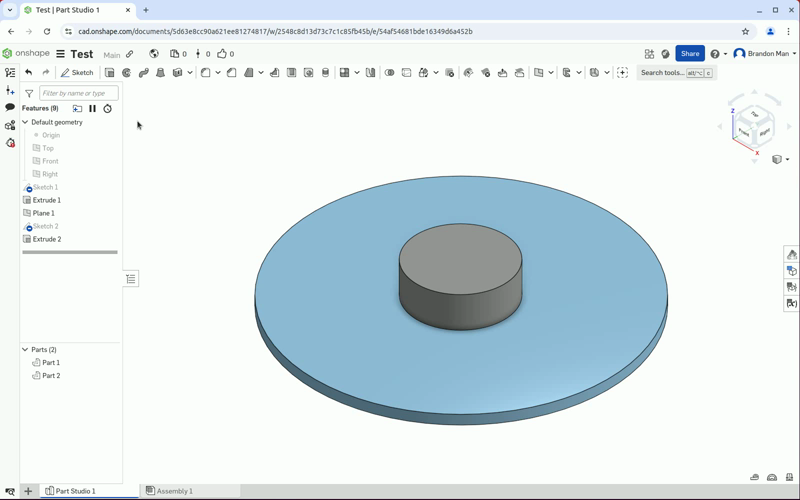
mouse_move(73, 189)
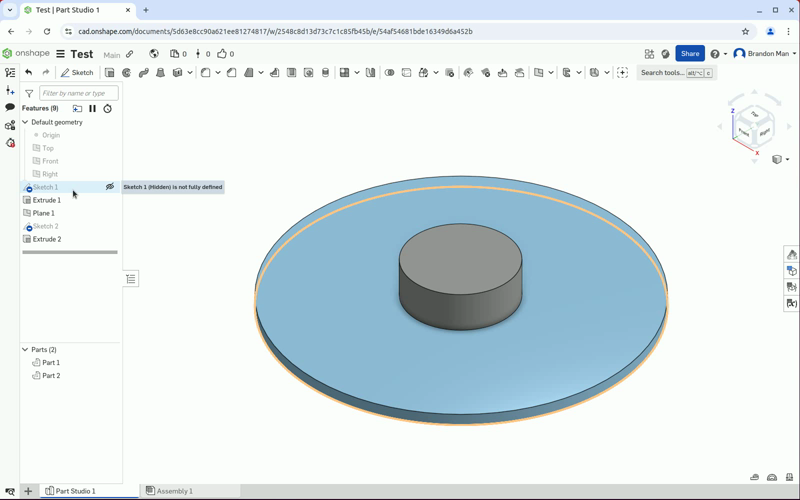
click(73, 189)